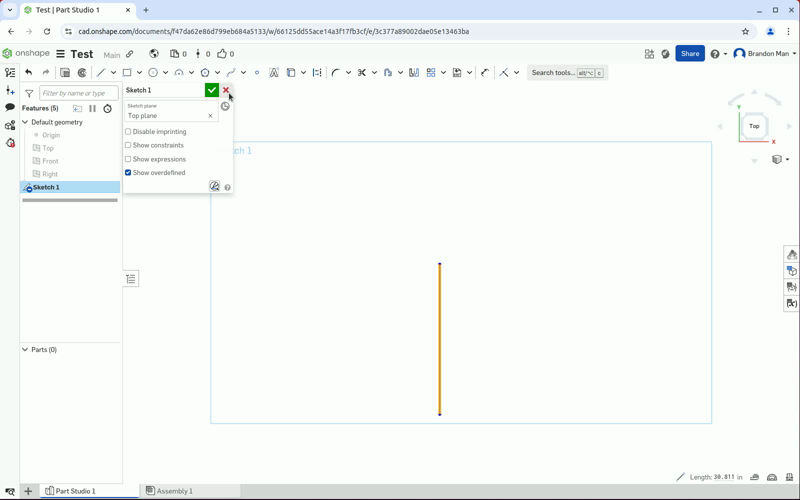
key(shift+h)
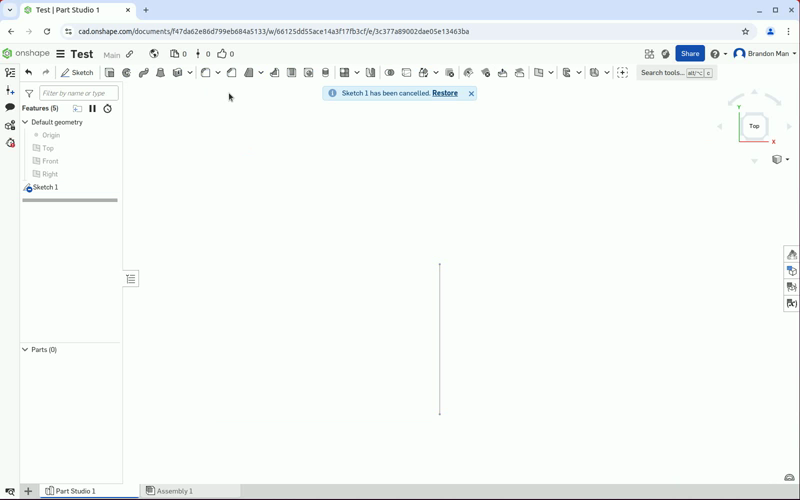
key(shift+s)
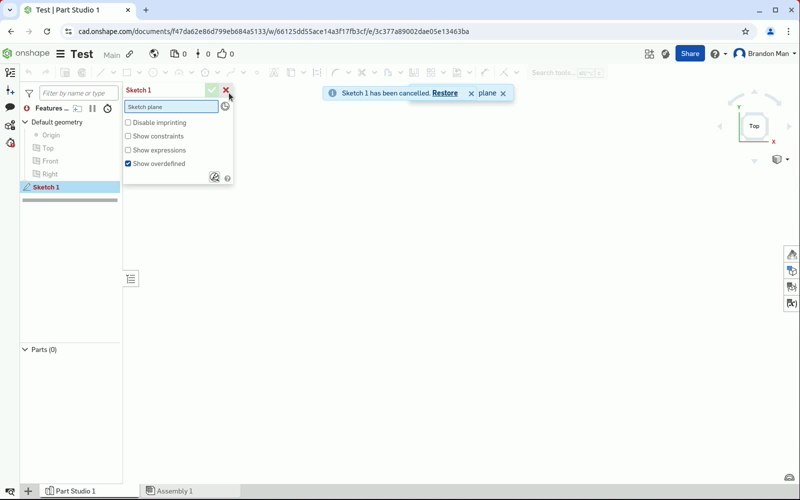
mouse_move(73, 150)
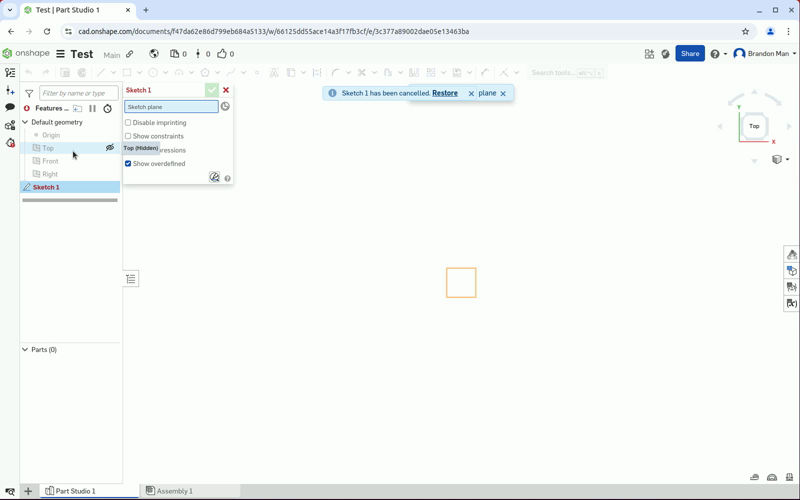
click(73, 150)
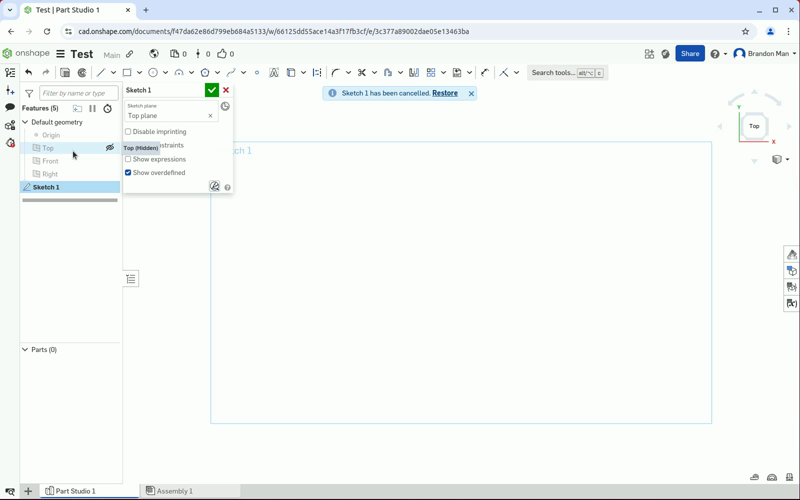
mouse_move(73, 352)
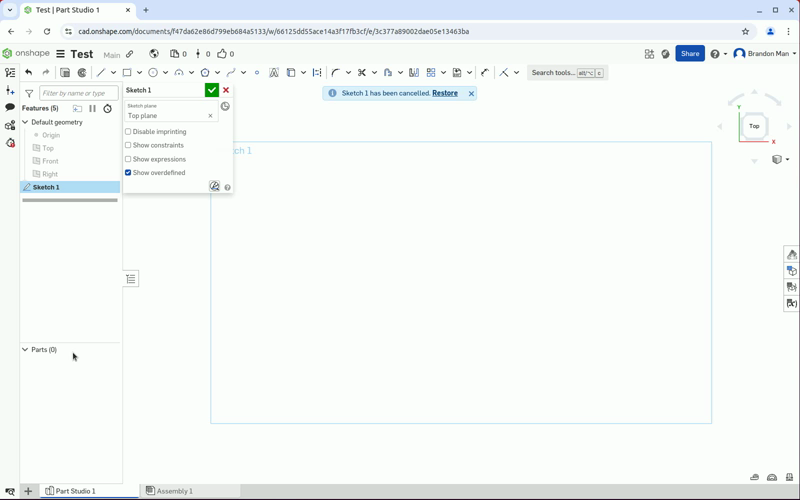
key(y)
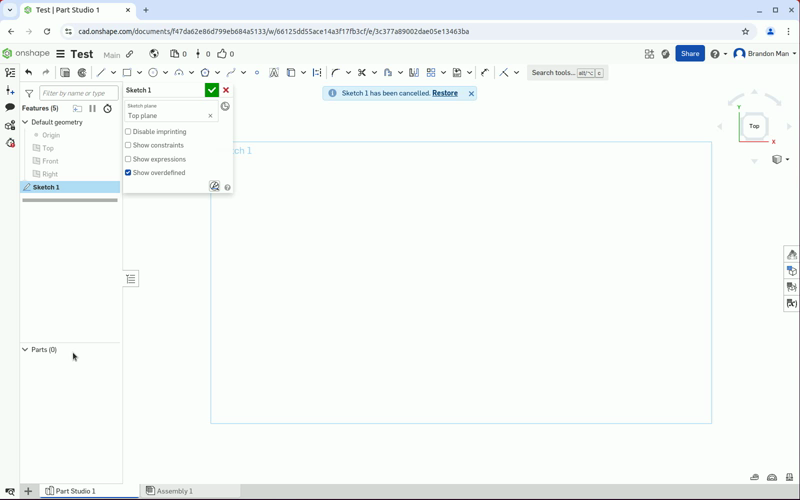
key(c)
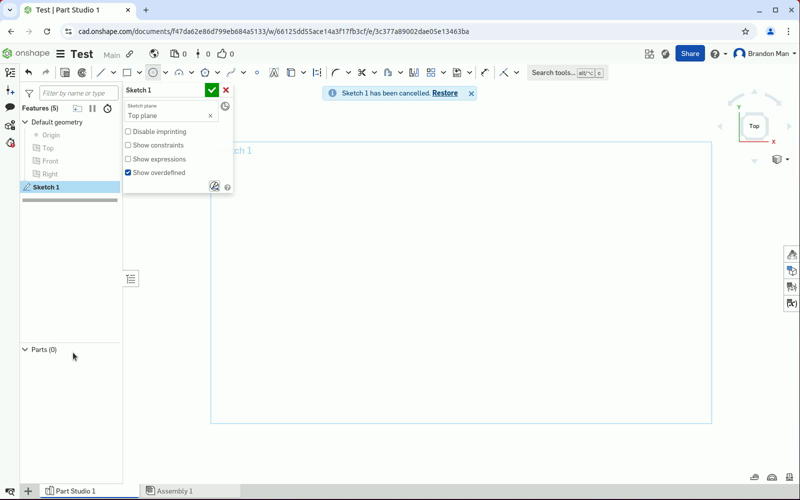
key_down(shift)
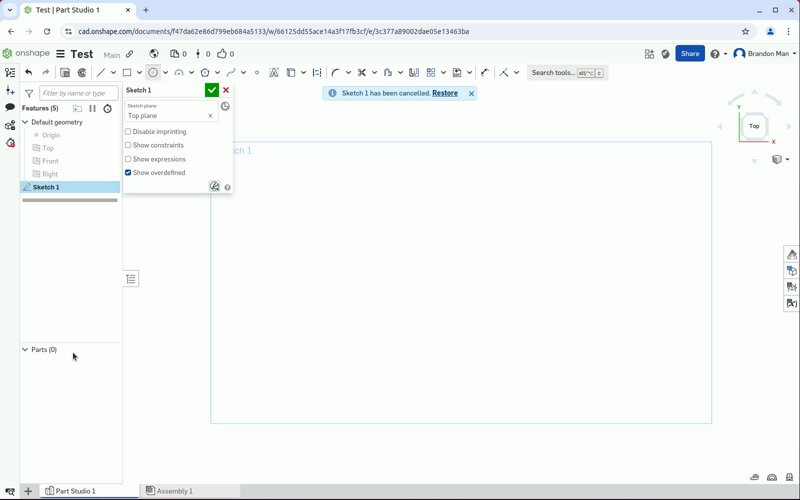
mouse_move(393, 339)
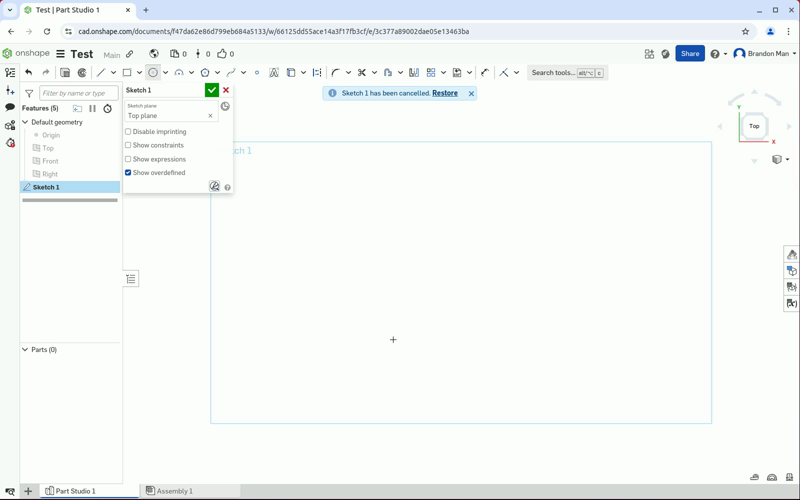
click(393, 339)
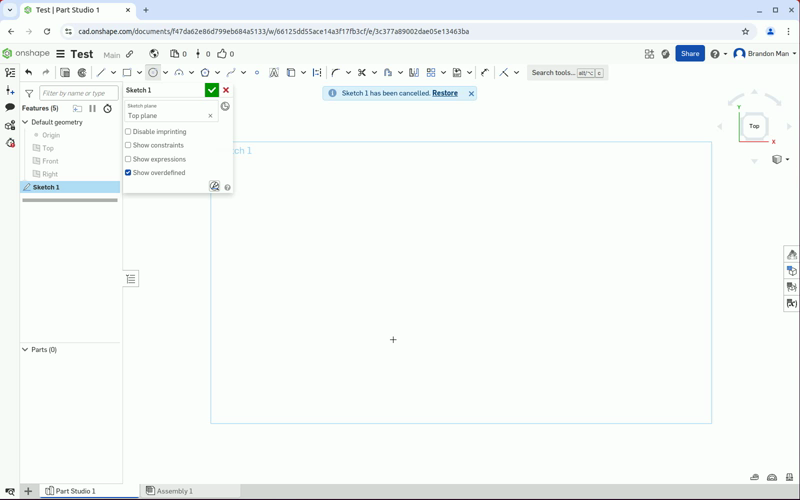
key_up(shift)
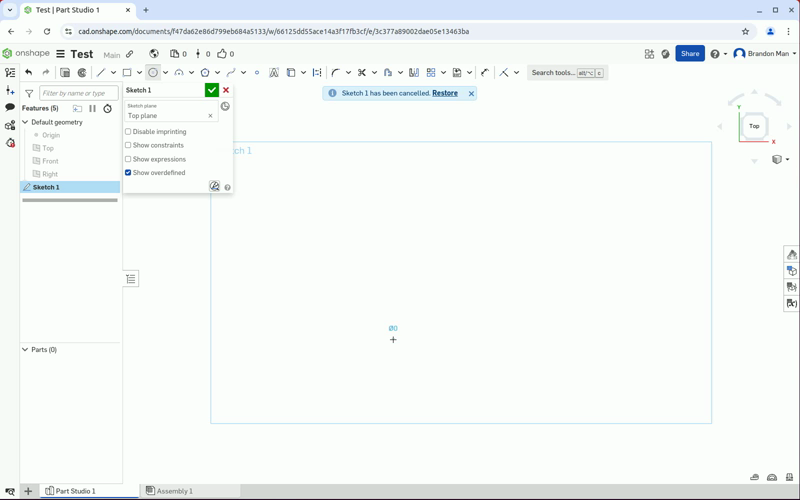
mouse_move(421, 339)
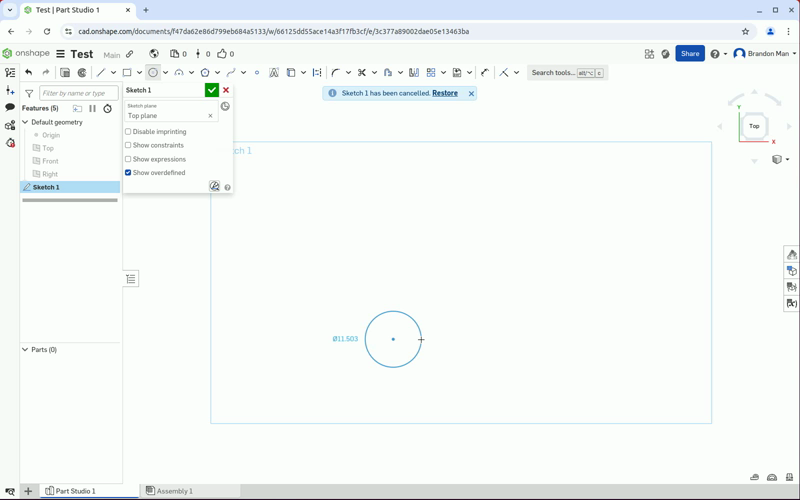
click(421, 339)
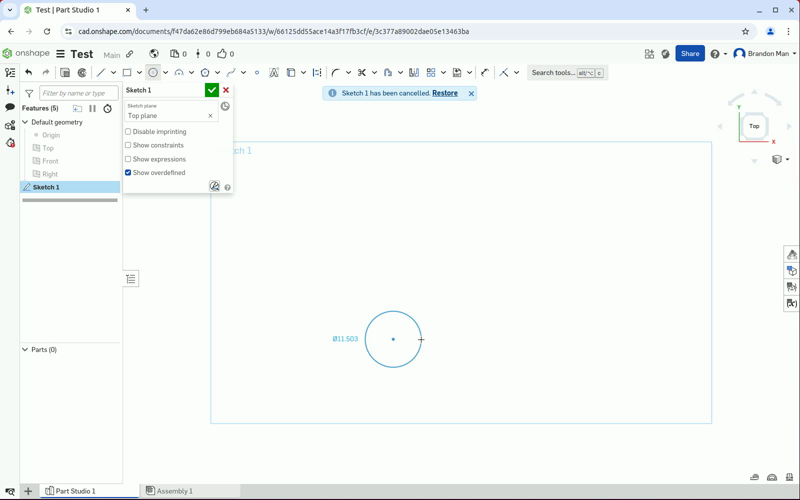
key(esc)
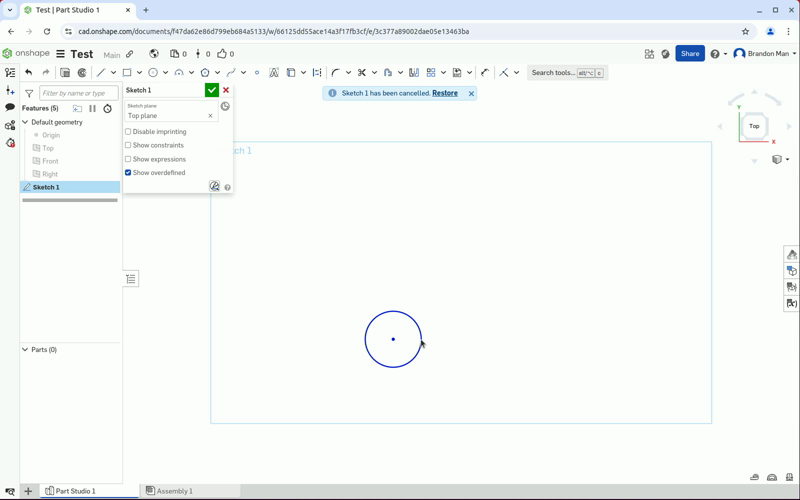
mouse_move(389, 318)
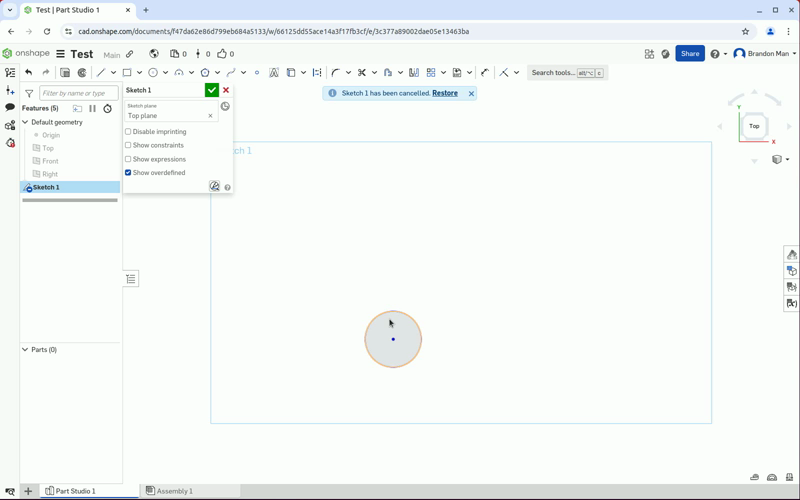
click(389, 318)
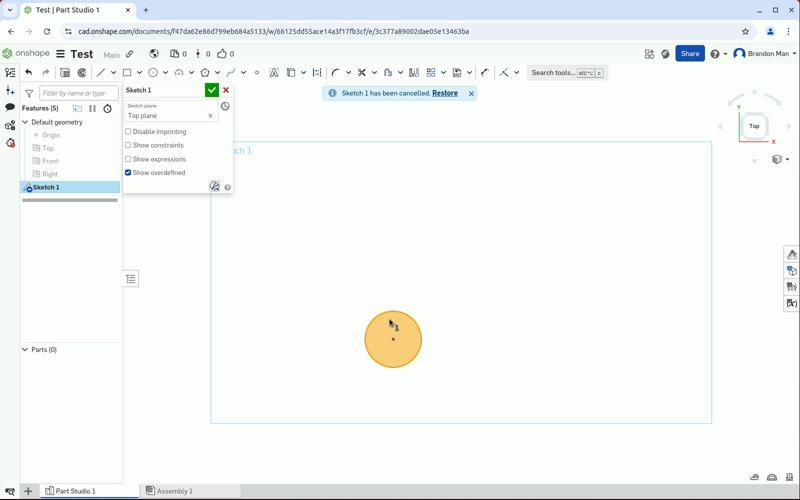
mouse_move(73, 352)
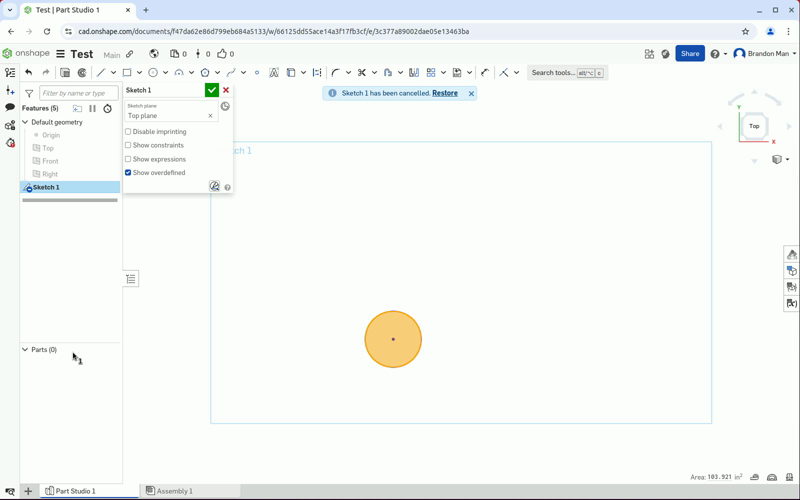
key(shift+y)
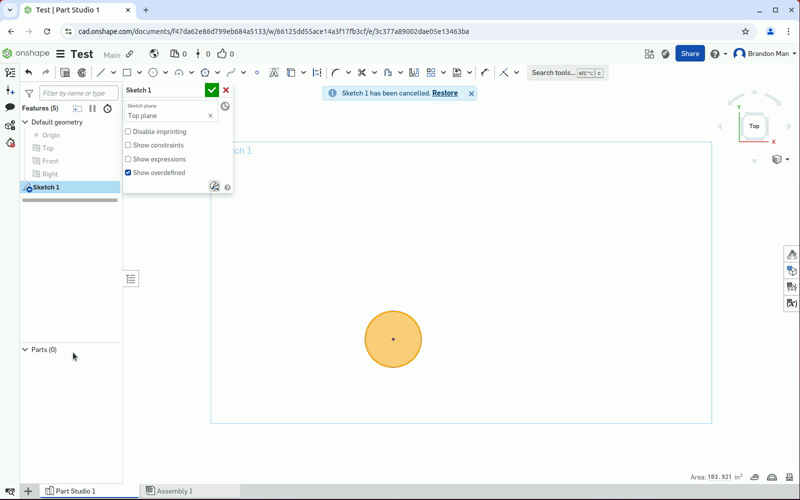
key(shift+e)
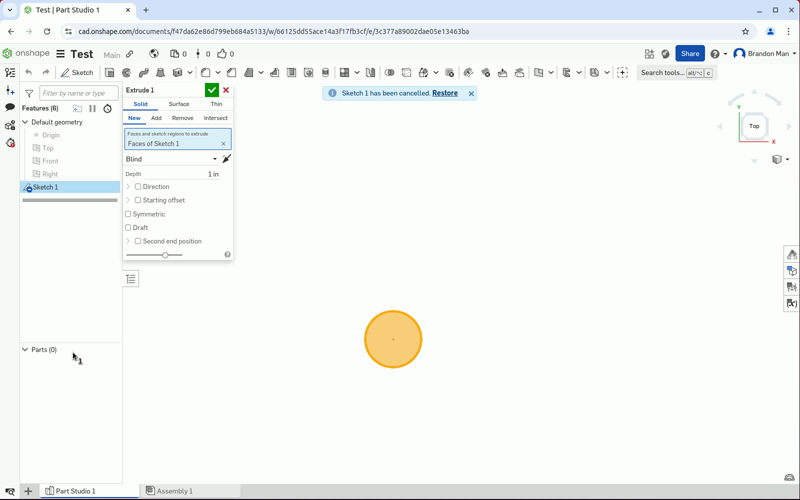
mouse_move(143, 106)
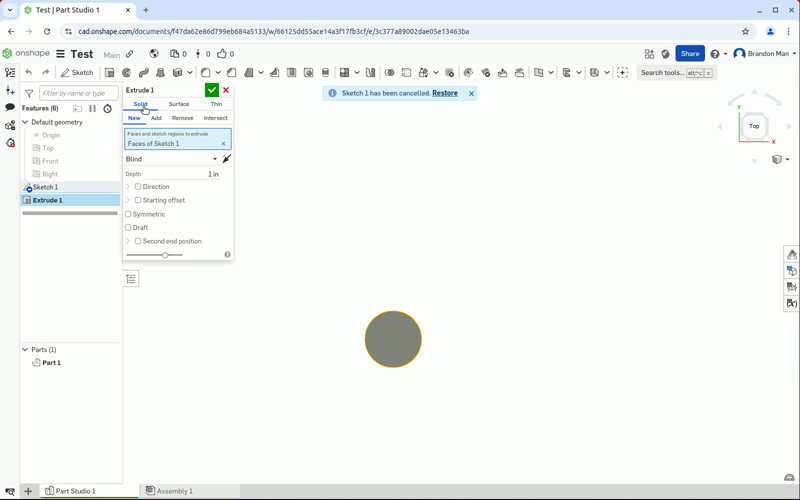
click(143, 106)
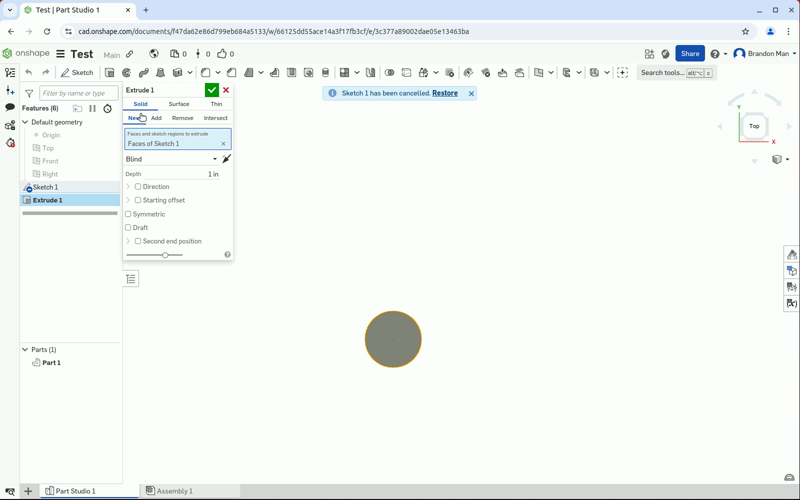
mouse_move(137, 120)
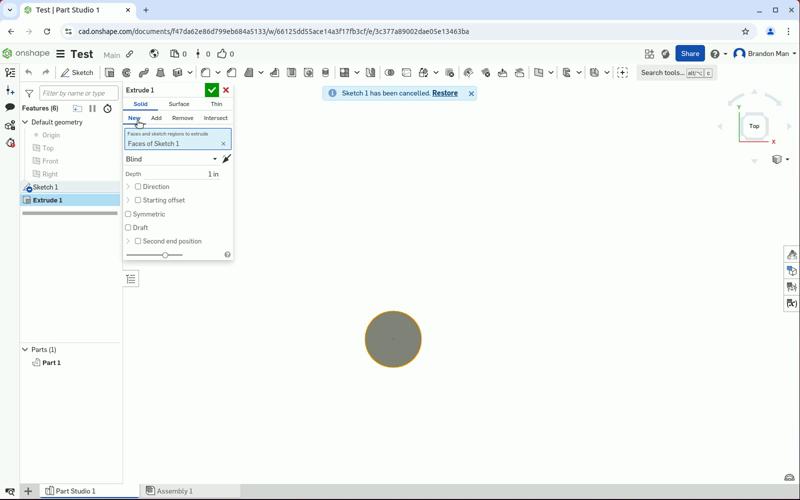
click(137, 120)
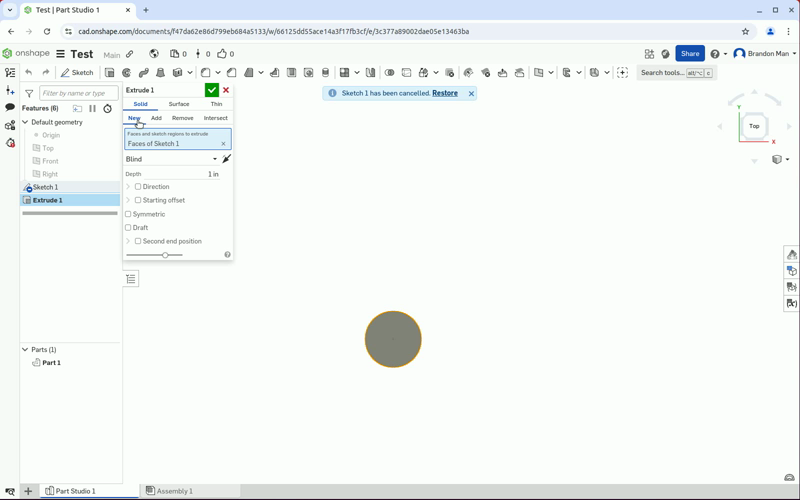
key(tab, 4)
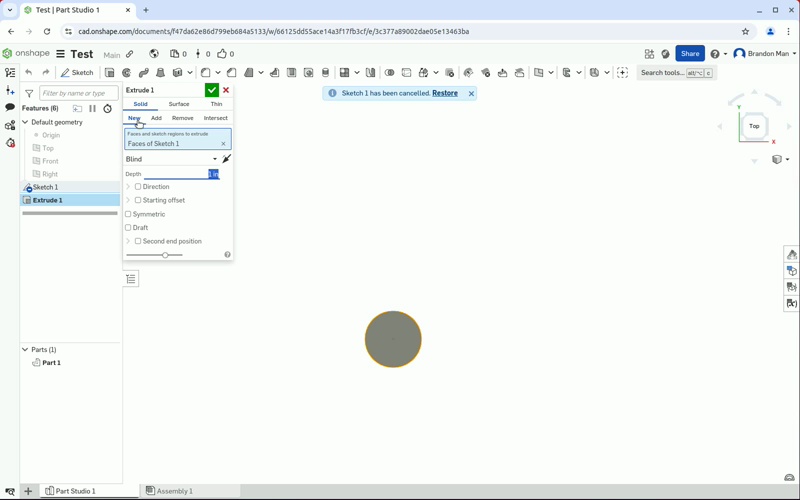
text(18.535)
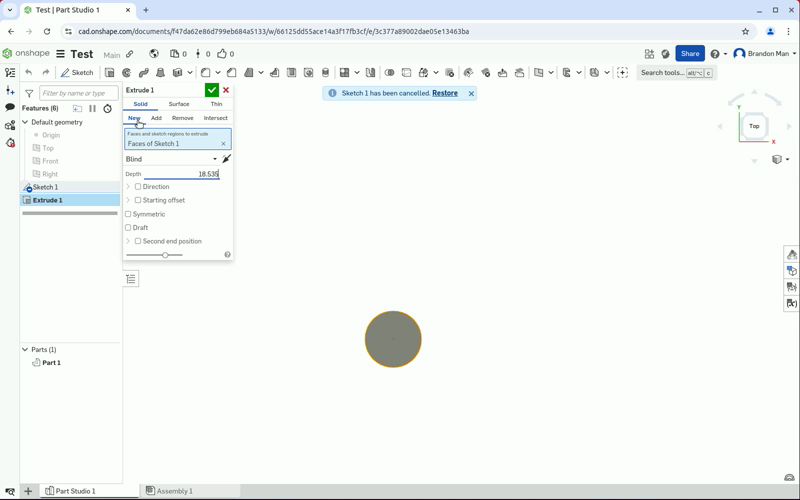
key(enter)
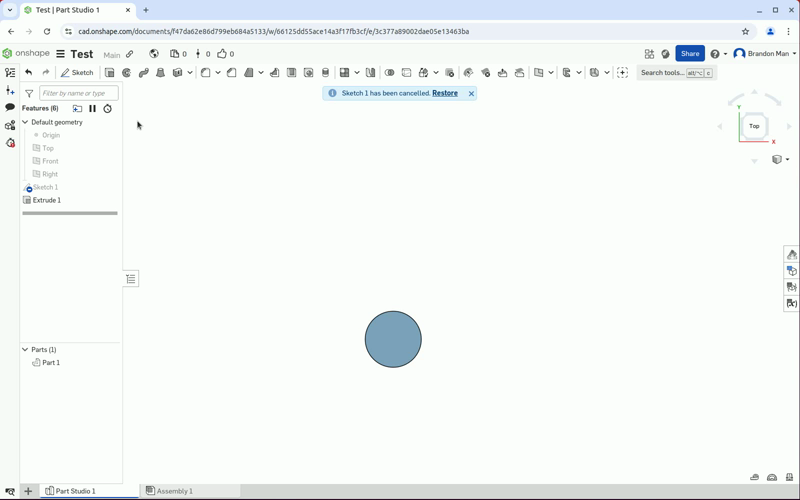
key(shift+h)
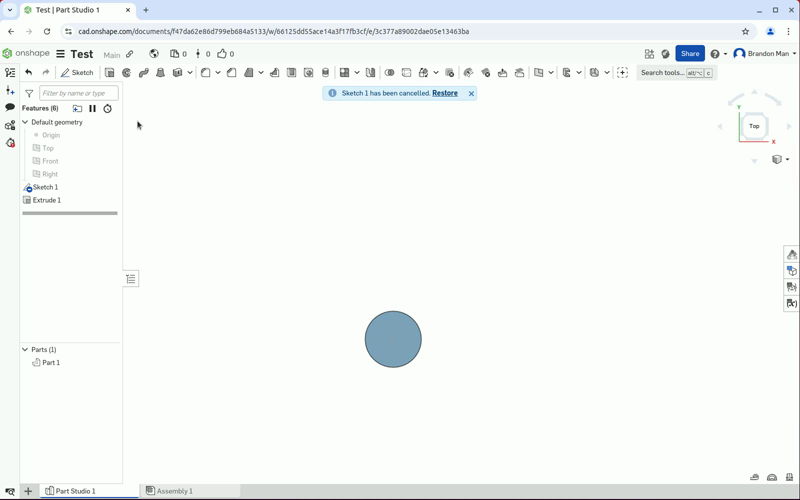
key(shift+h)
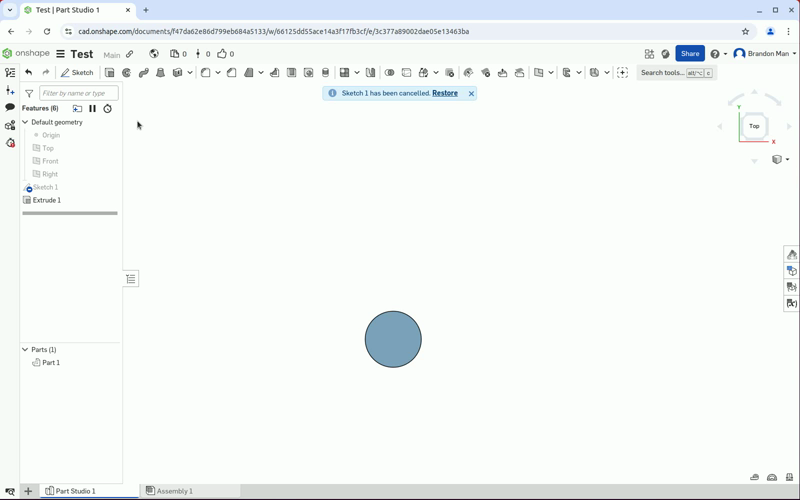
mouse_move(73, 189)
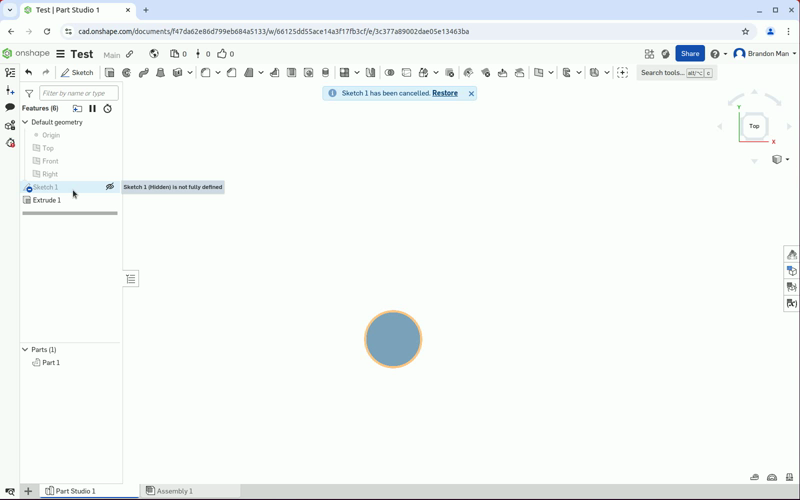
click(73, 189)
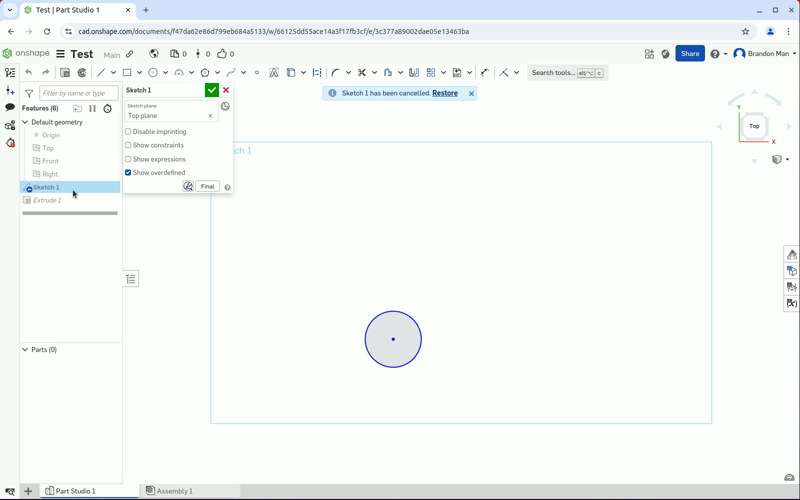
mouse_move(229, 92)
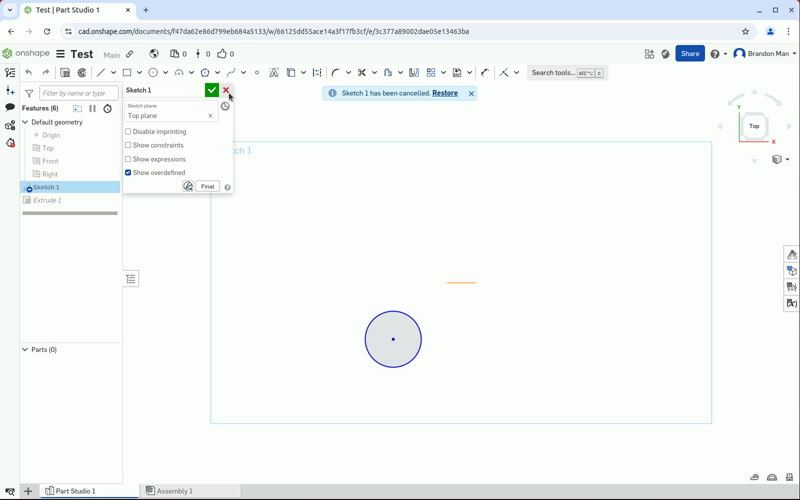
click(229, 92)
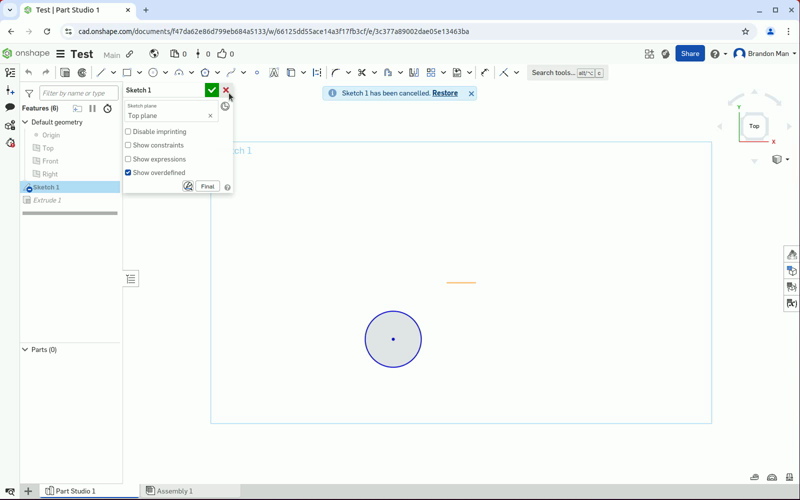
key(shift+s)
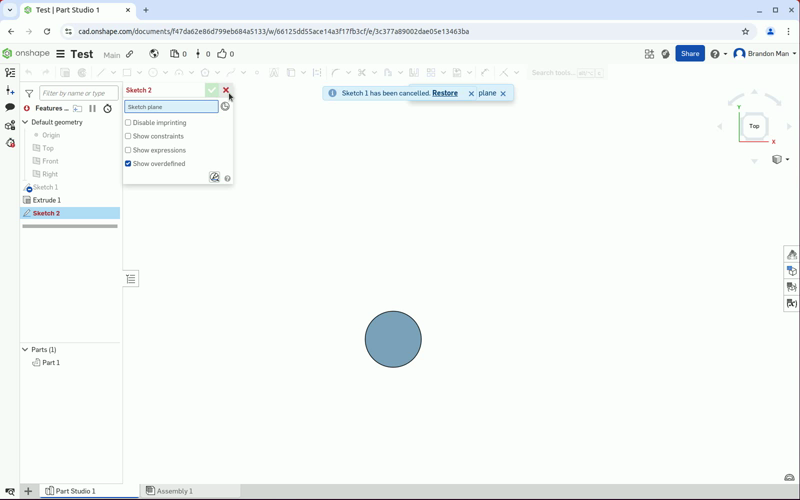
mouse_move(73, 150)
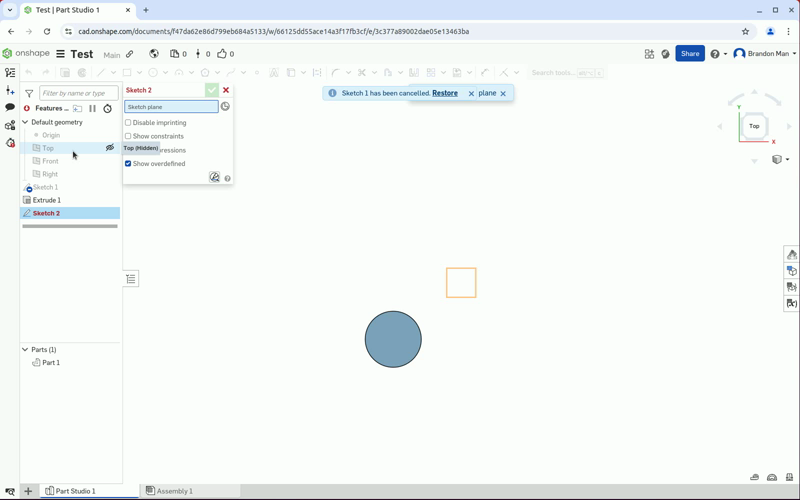
click(73, 150)
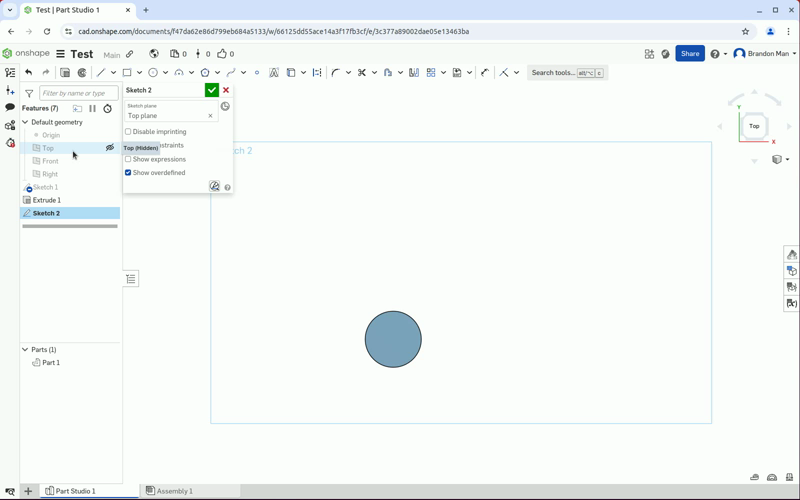
mouse_move(73, 352)
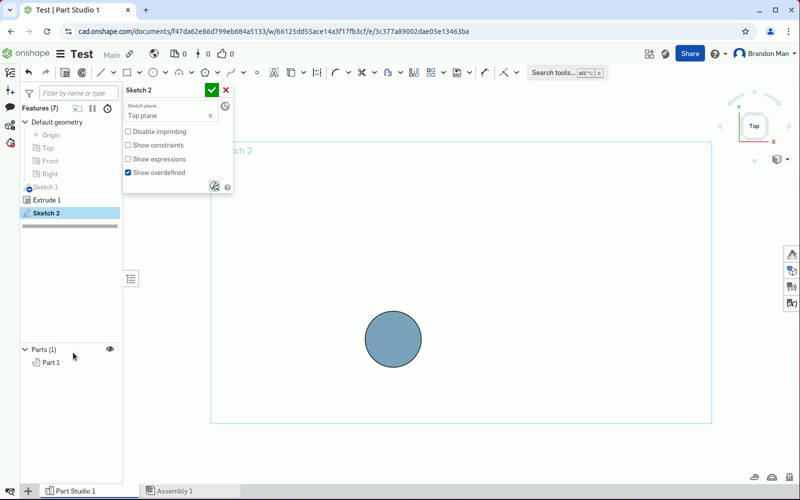
key(y)
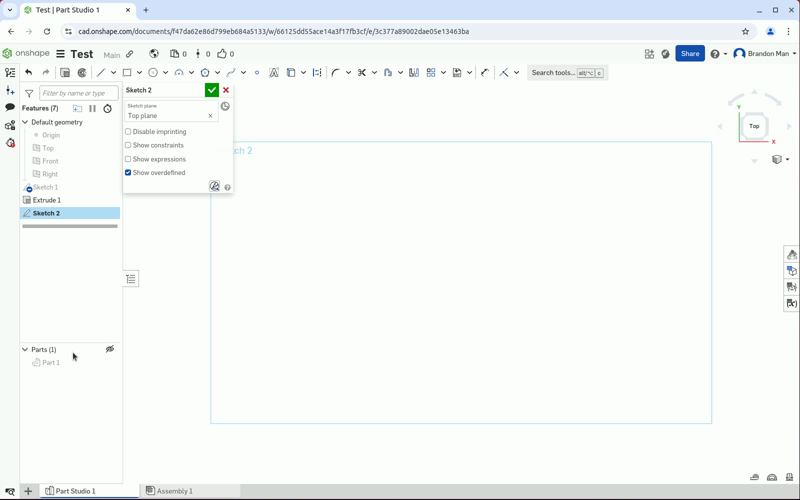
key(l)
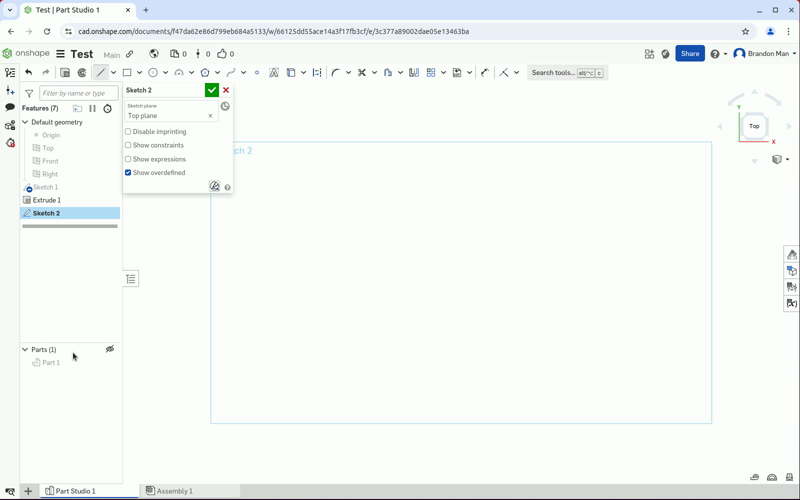
key_down(shift)
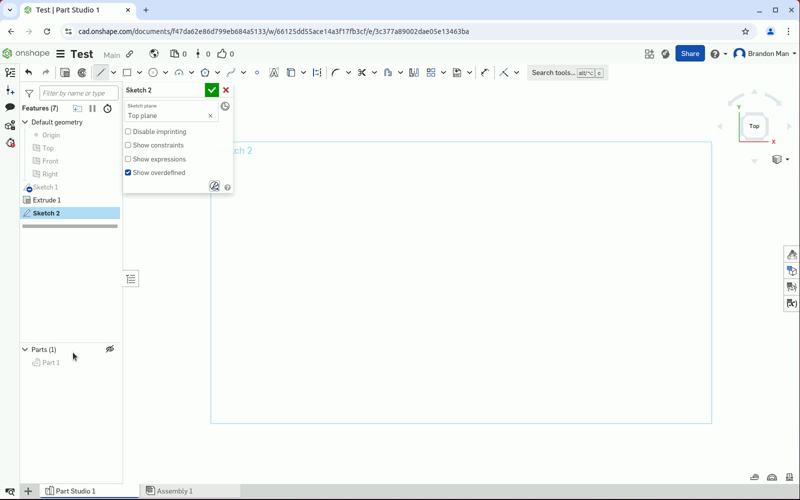
mouse_move(348, 395)
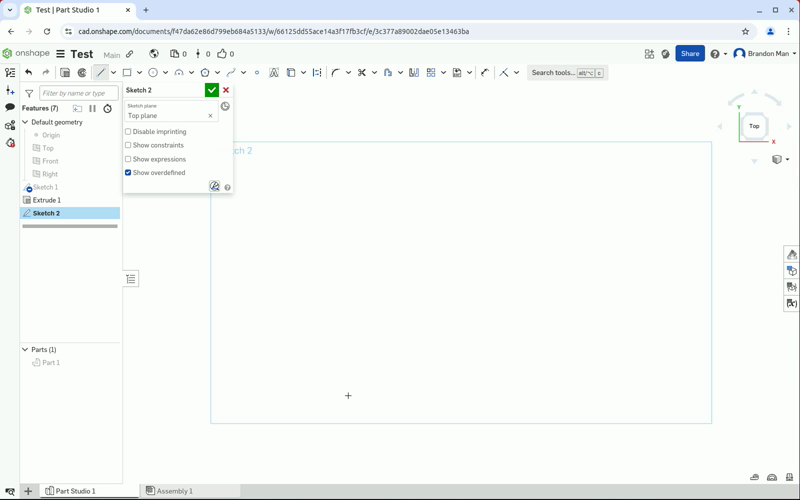
click(348, 395)
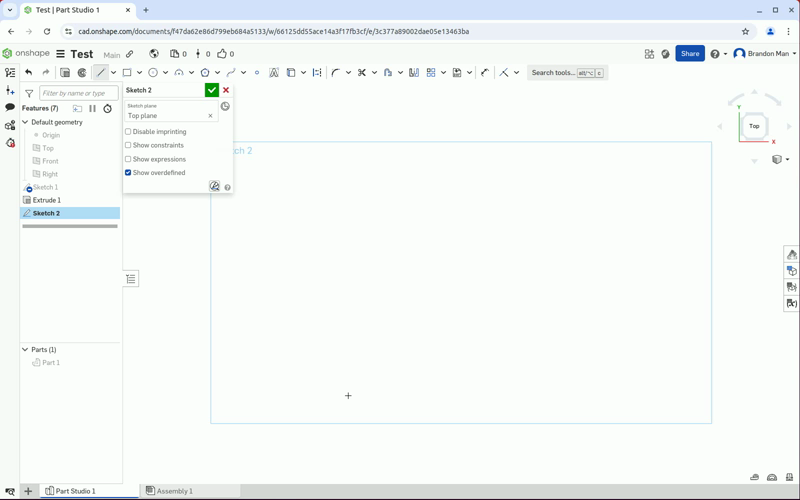
key_up(shift)
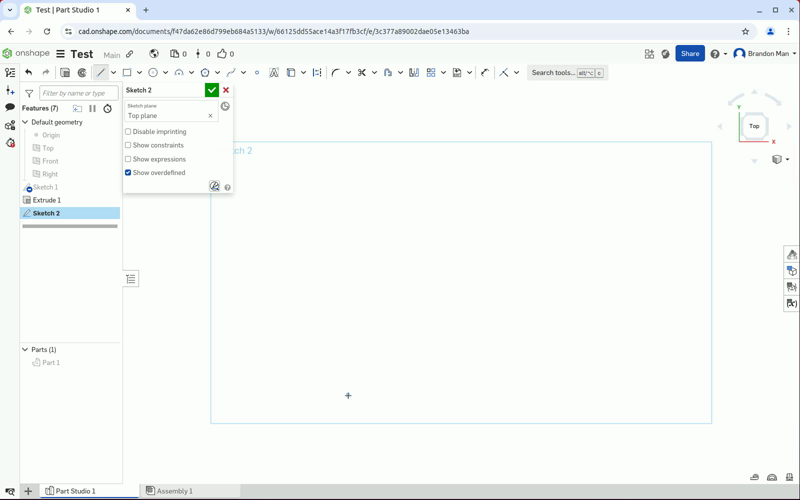
key_down(shift)
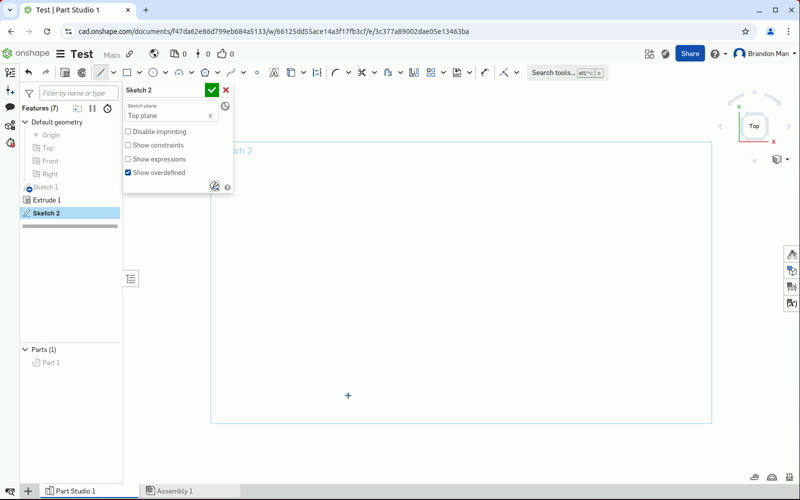
mouse_move(572, 395)
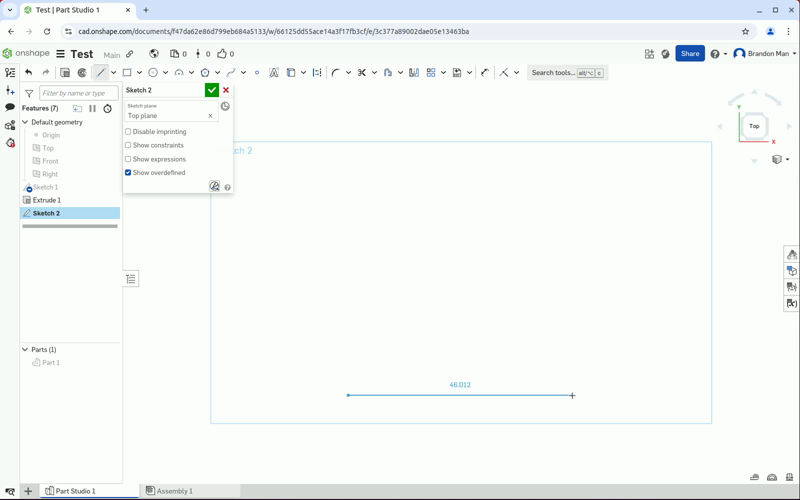
click(572, 395)
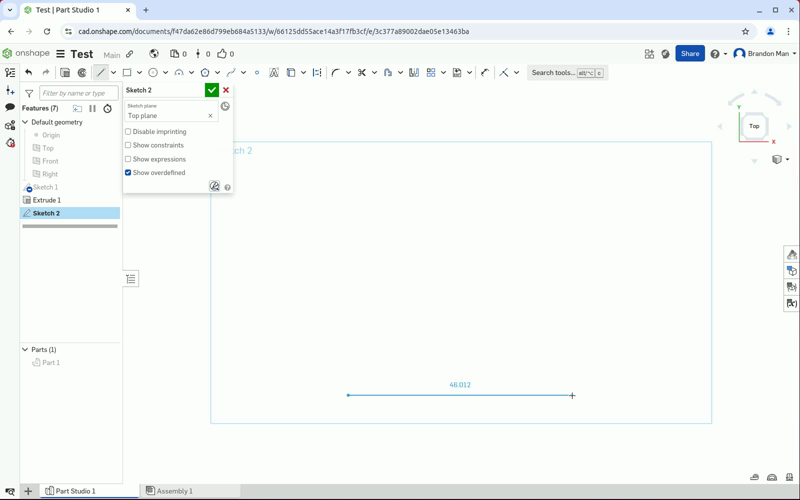
key_up(shift)
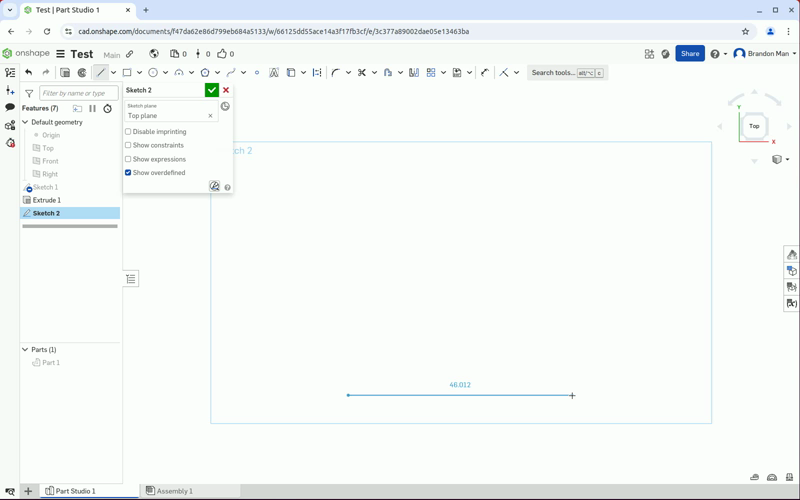
key_down(shift)
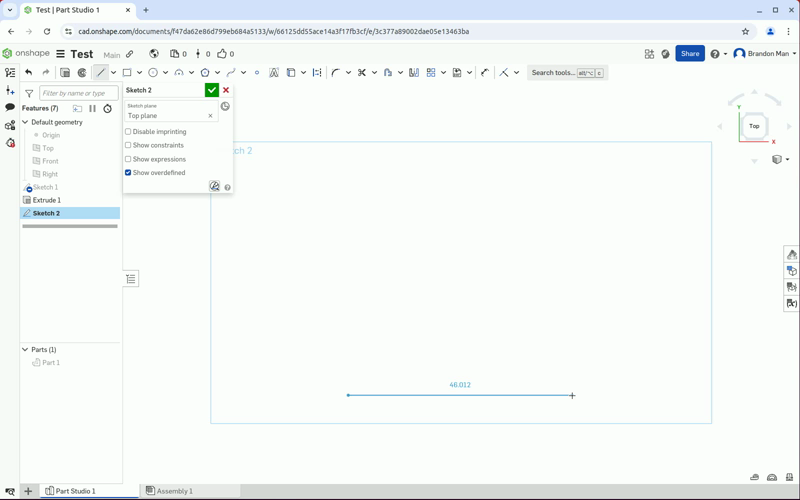
mouse_move(572, 171)
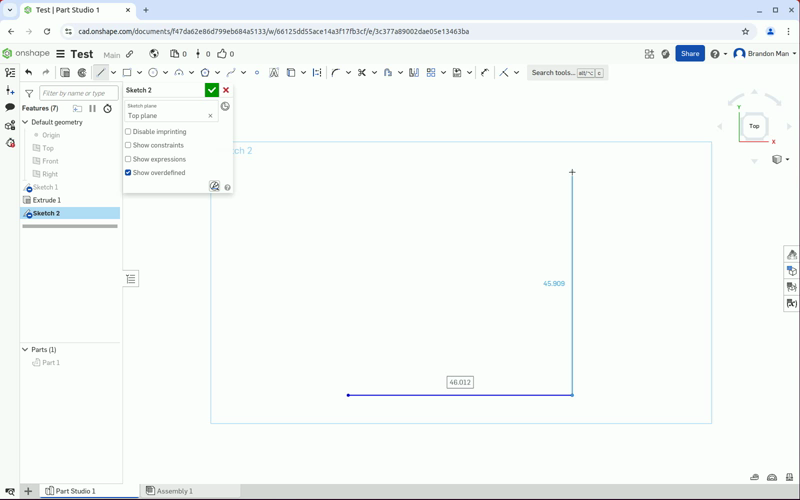
click(572, 171)
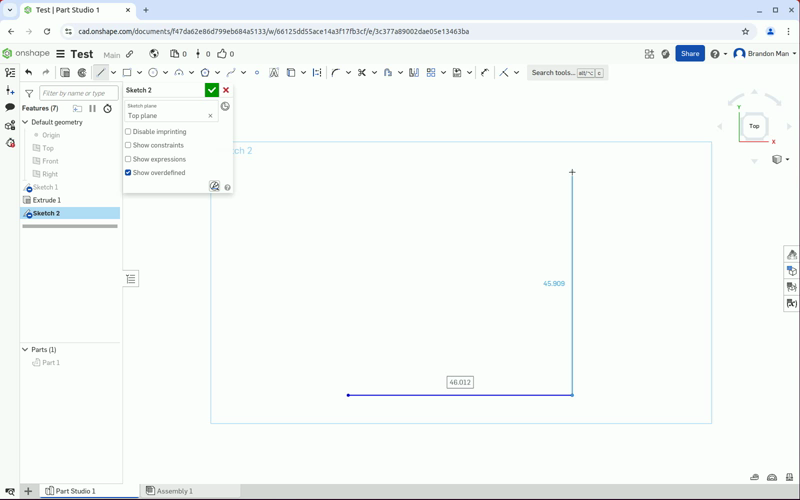
key_up(shift)
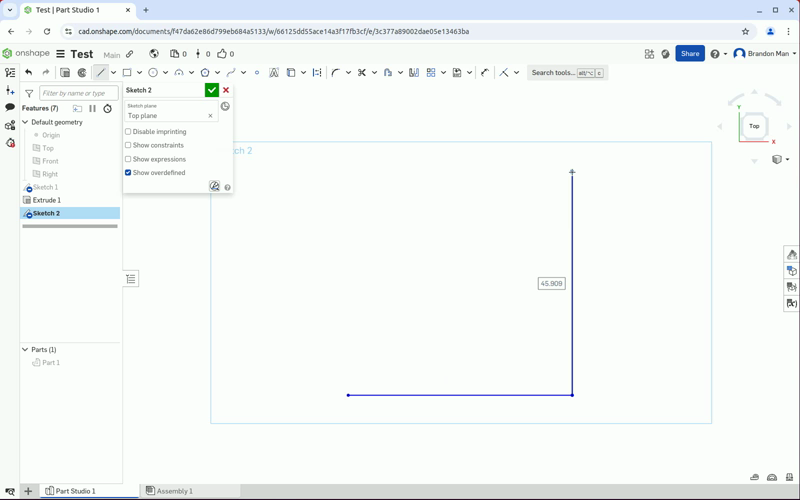
key_down(shift)
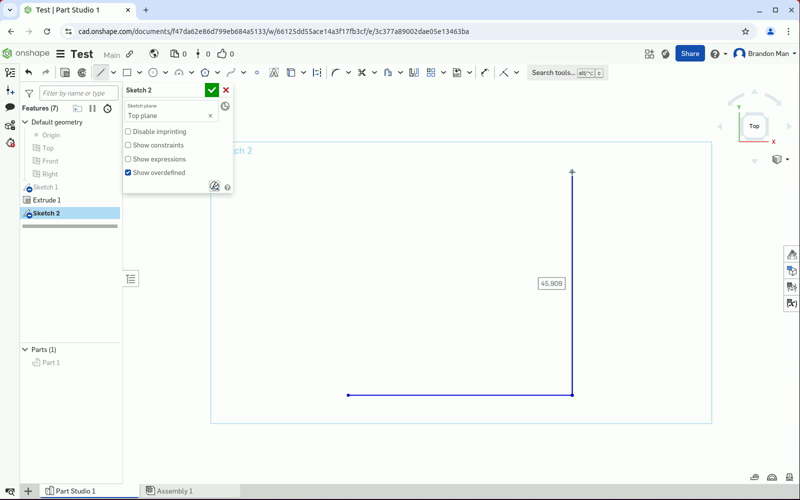
mouse_move(348, 171)
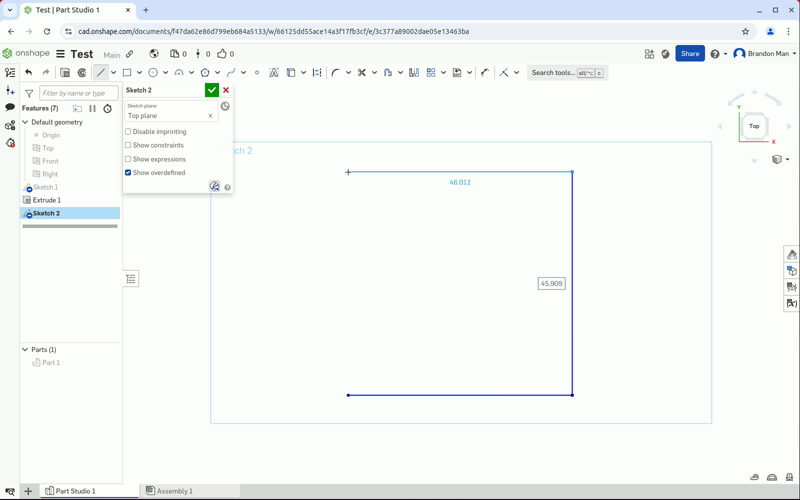
click(348, 171)
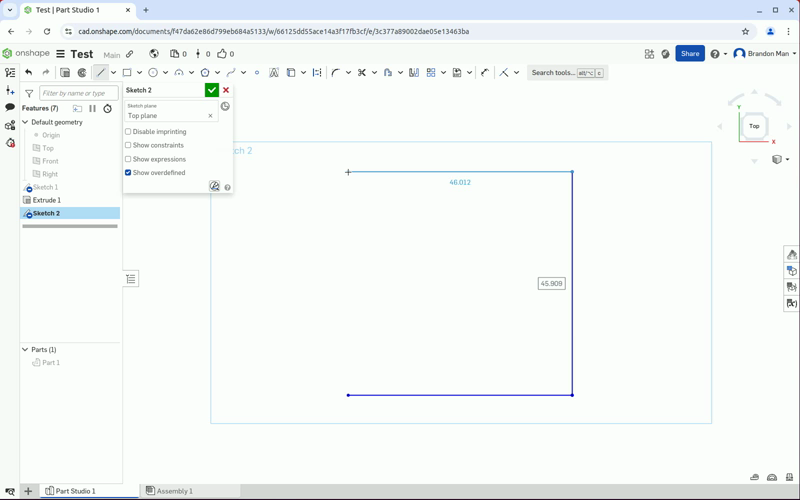
key_up(shift)
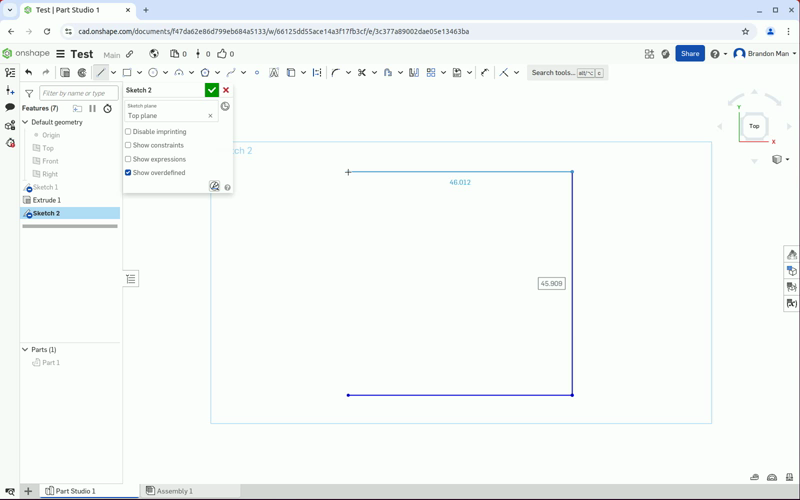
key_down(shift)
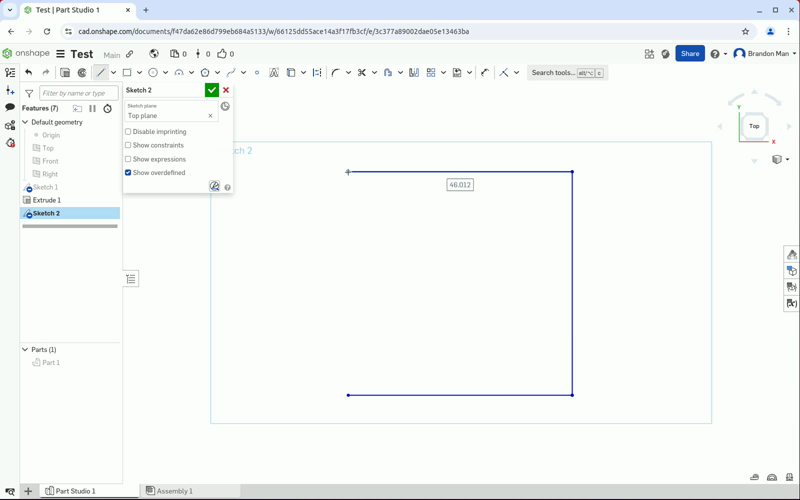
mouse_move(348, 395)
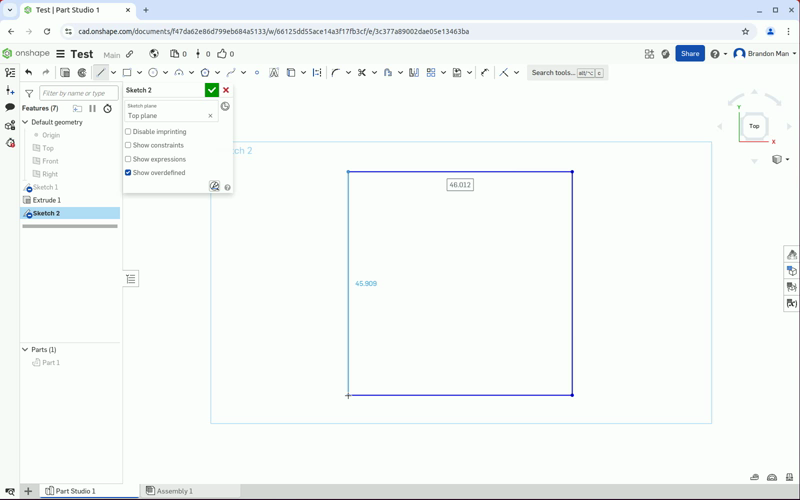
key_up(shift)
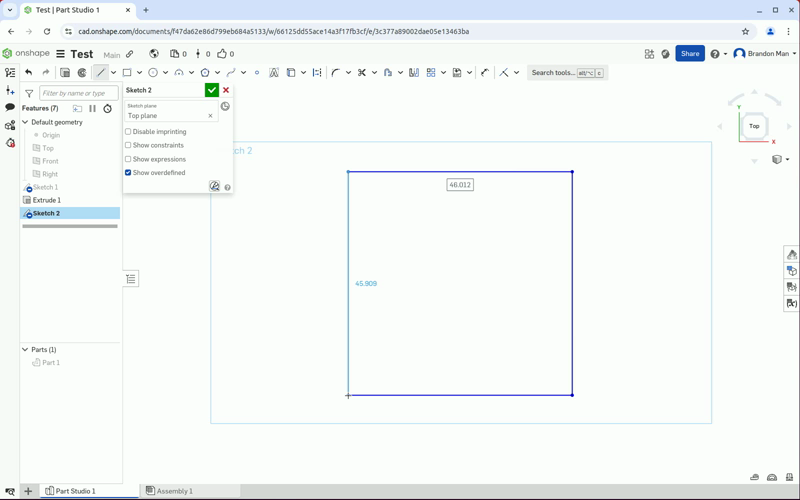
click(348, 395)
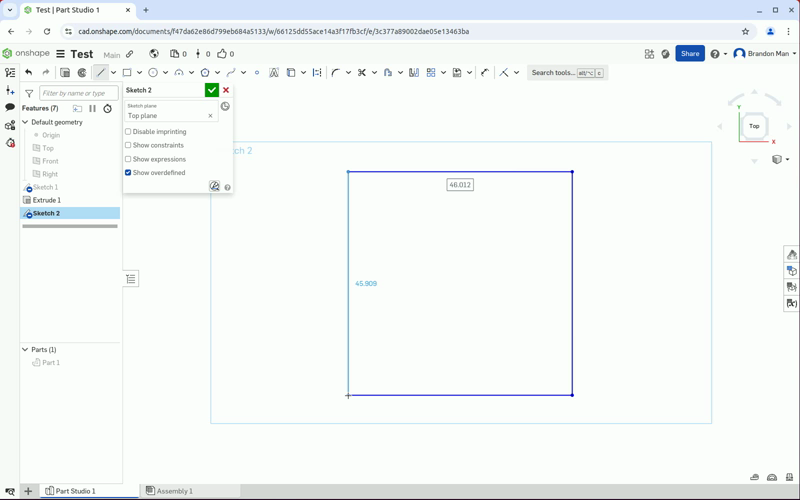
key(esc)
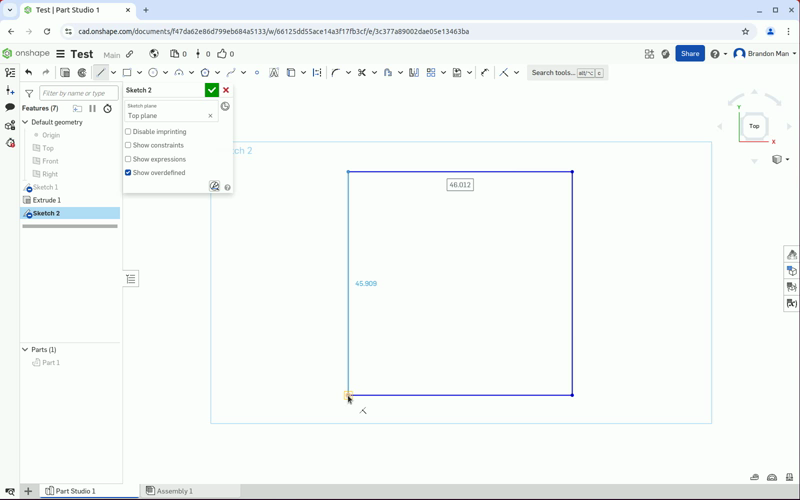
mouse_move(464, 351)
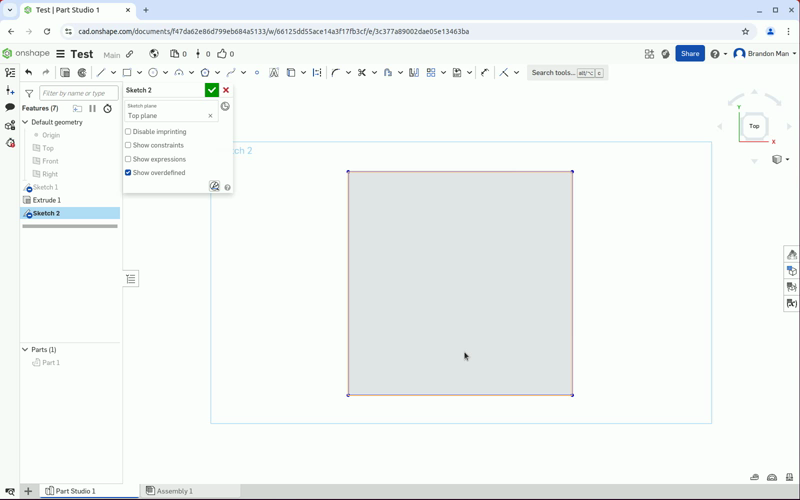
click(464, 351)
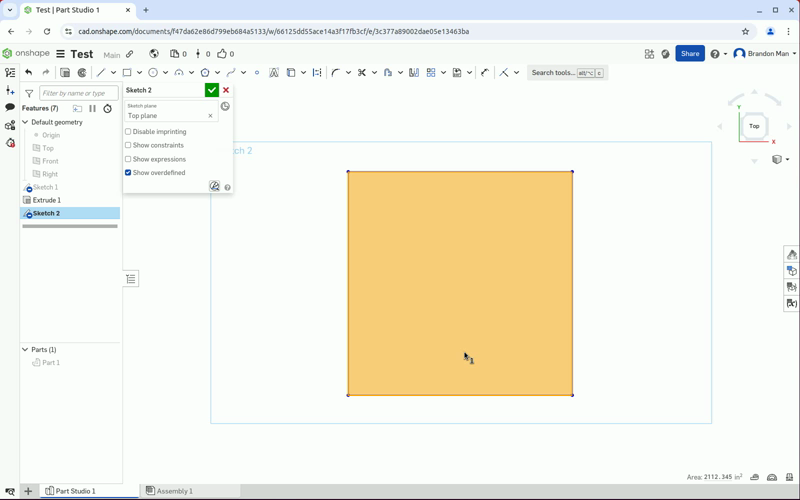
mouse_move(73, 352)
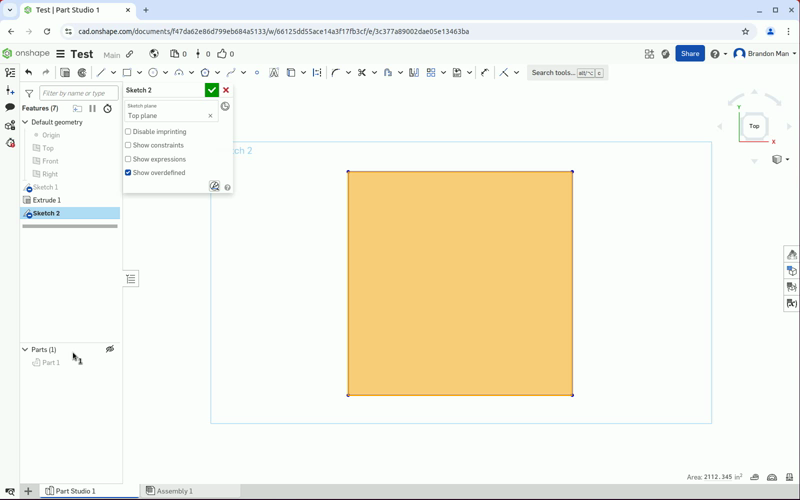
key(shift+y)
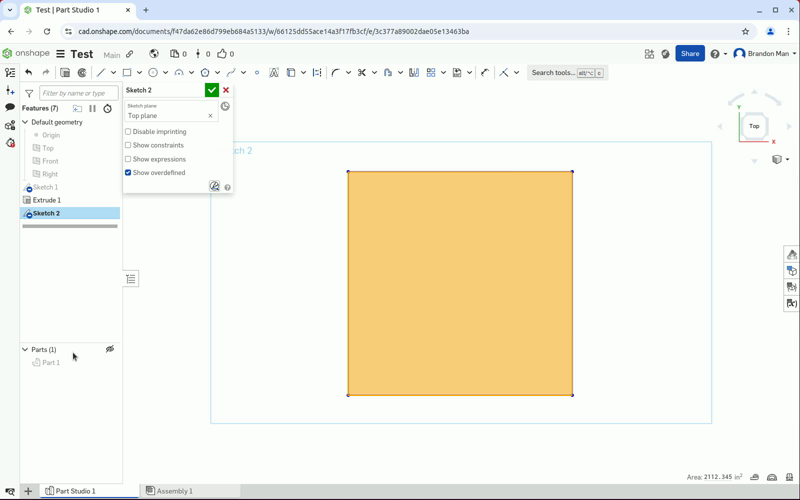
key(shift+e)
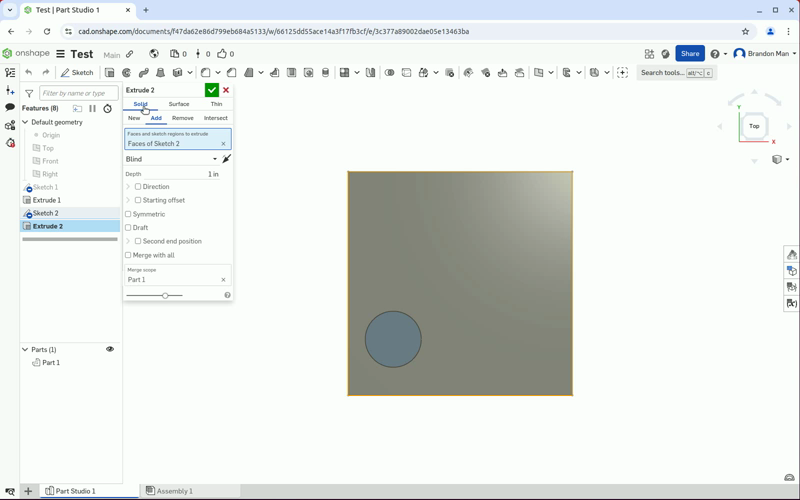
mouse_move(143, 106)
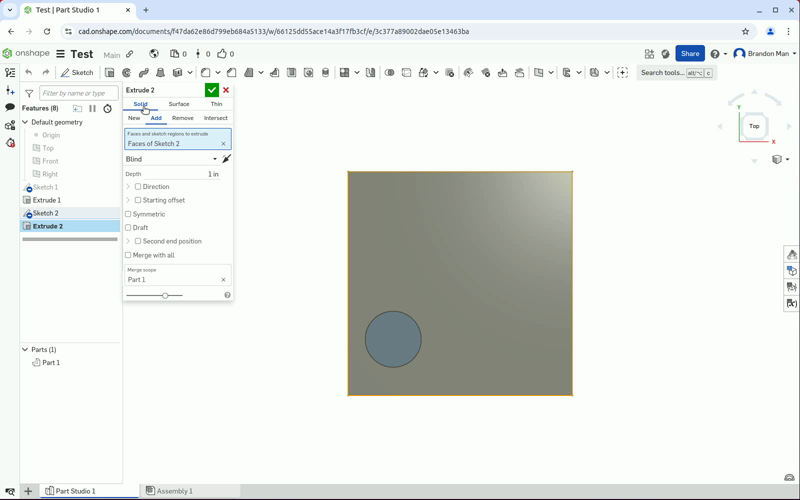
click(143, 106)
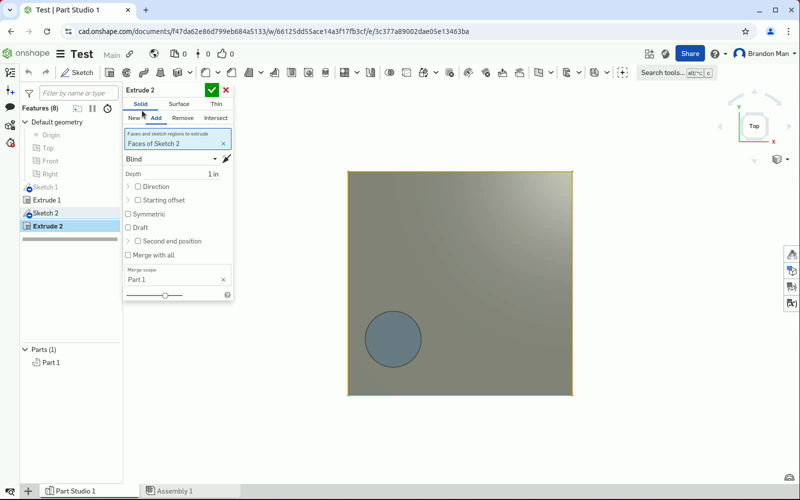
mouse_move(137, 120)
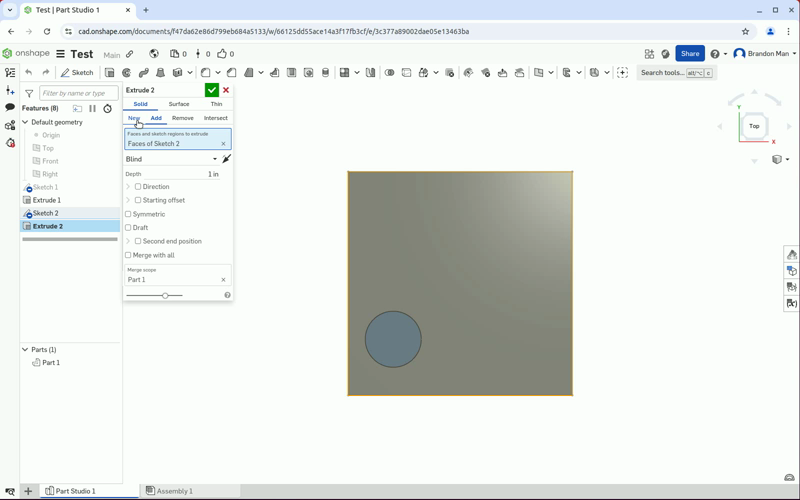
click(137, 120)
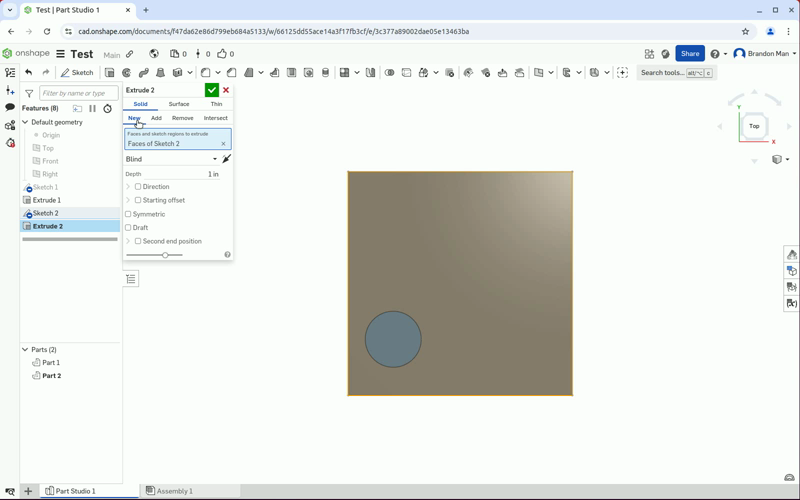
key(tab, 4)
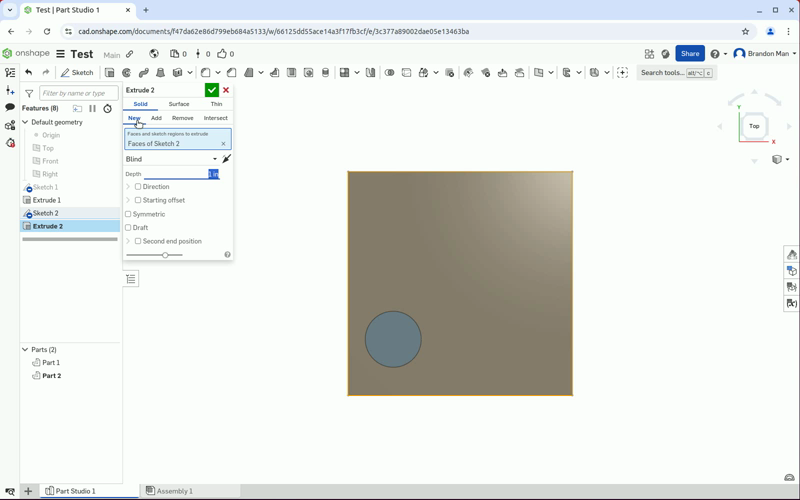
text(-18.535)
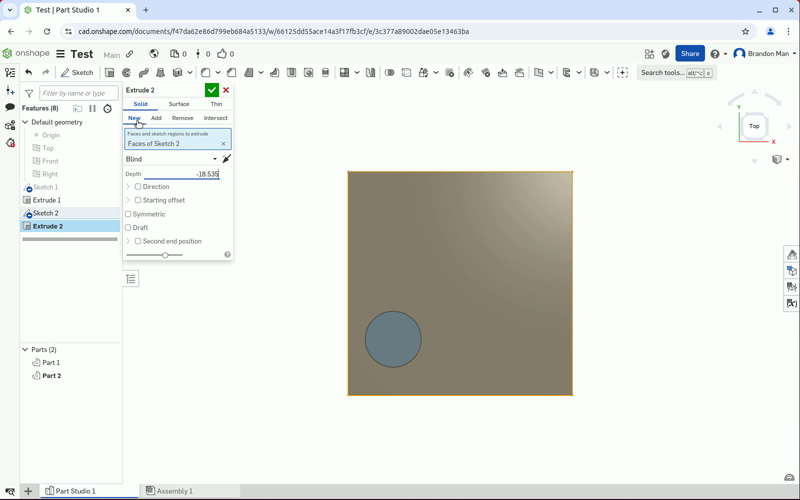
key(enter)
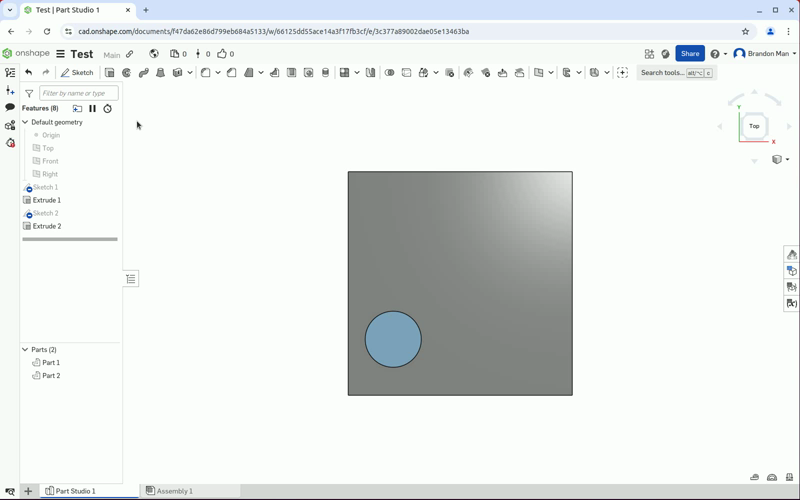
key(shift+h)
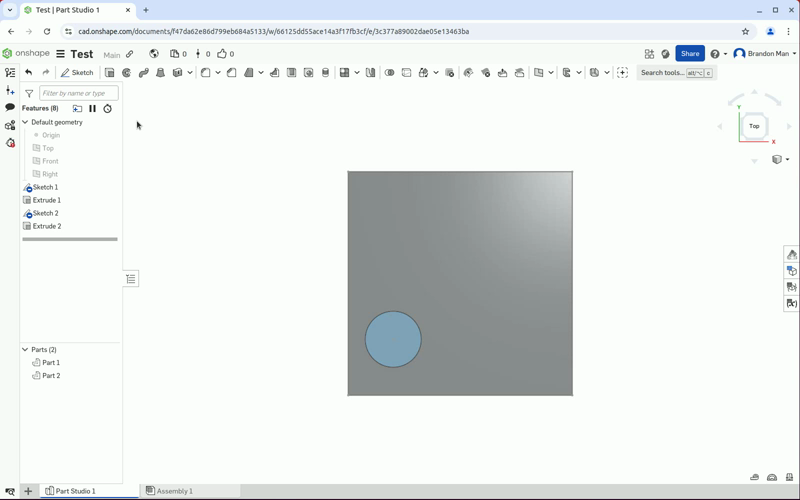
key(shift+h)
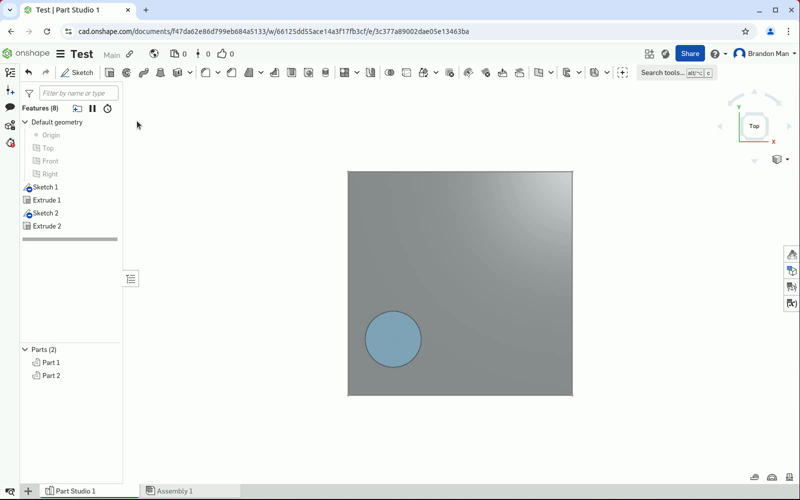
key(shift+7)
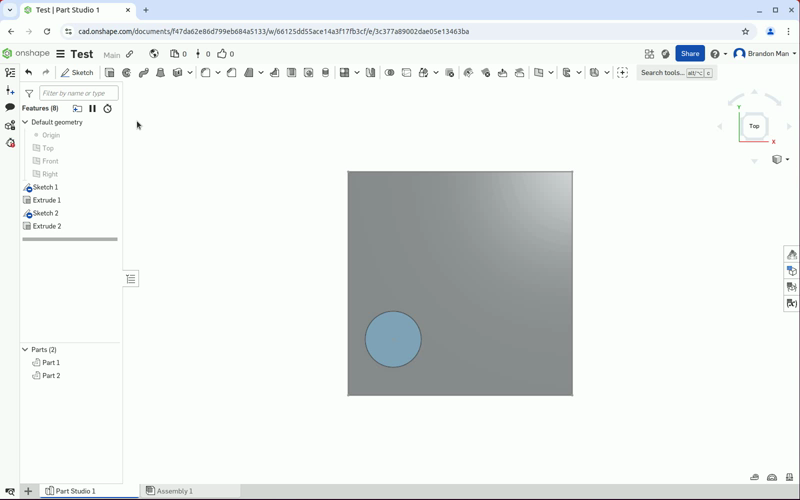
key(up, 3)
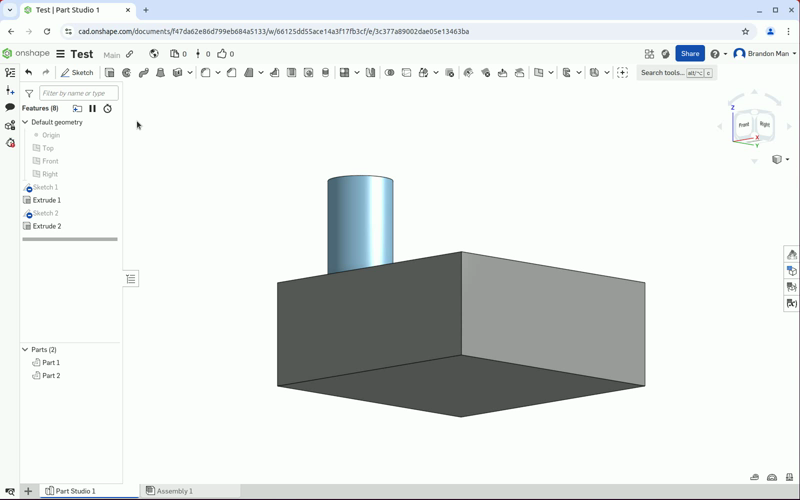
key(left, 3)
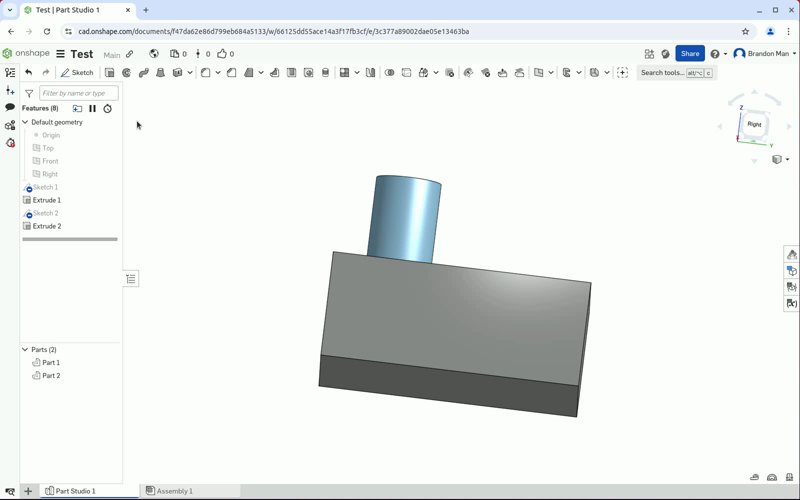
key(right, 3)
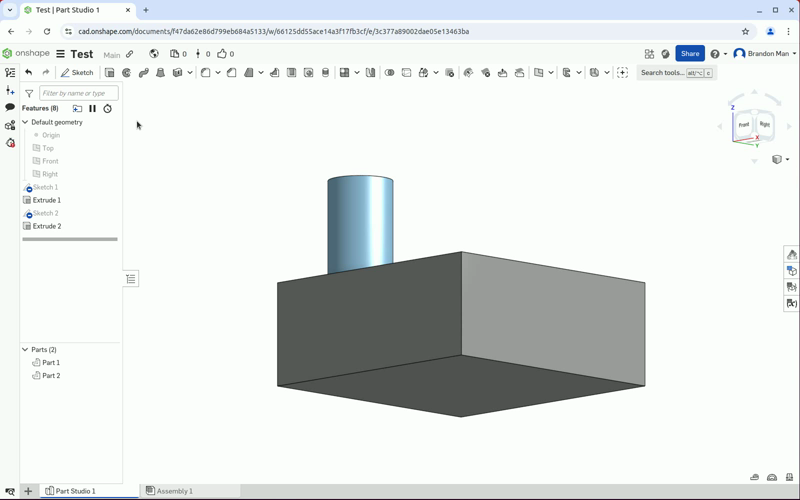
key(down, 3)
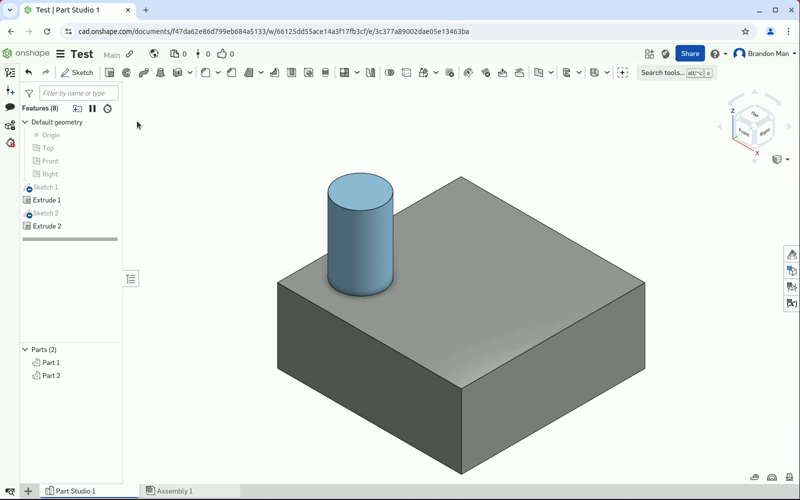
mouse_move(73, 189)
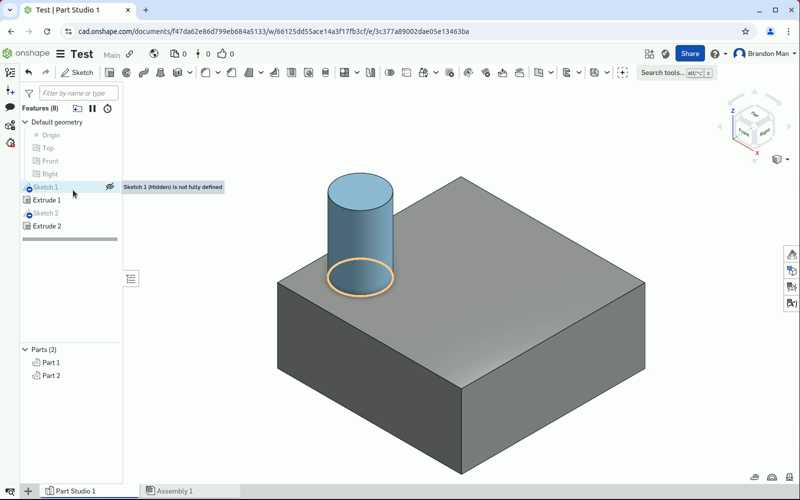
click(73, 189)